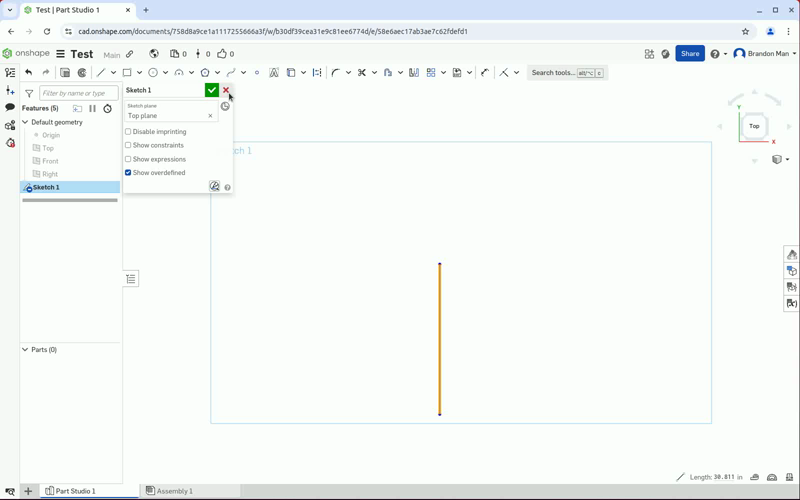
key(shift+h)
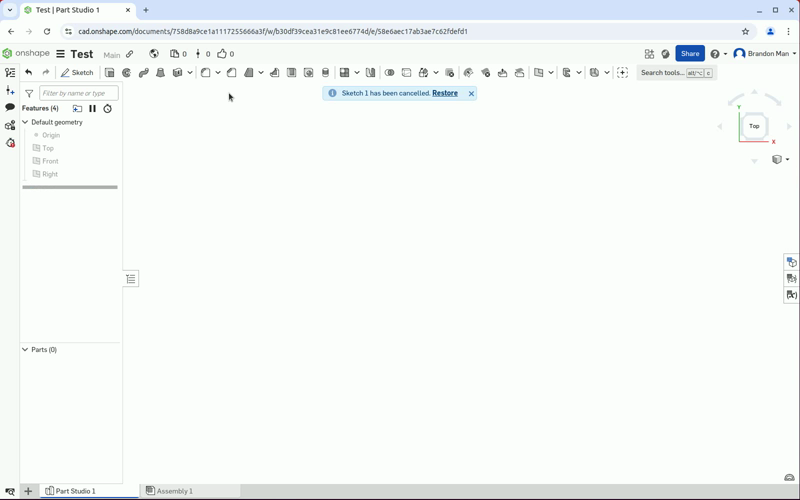
mouse_move(73, 352)
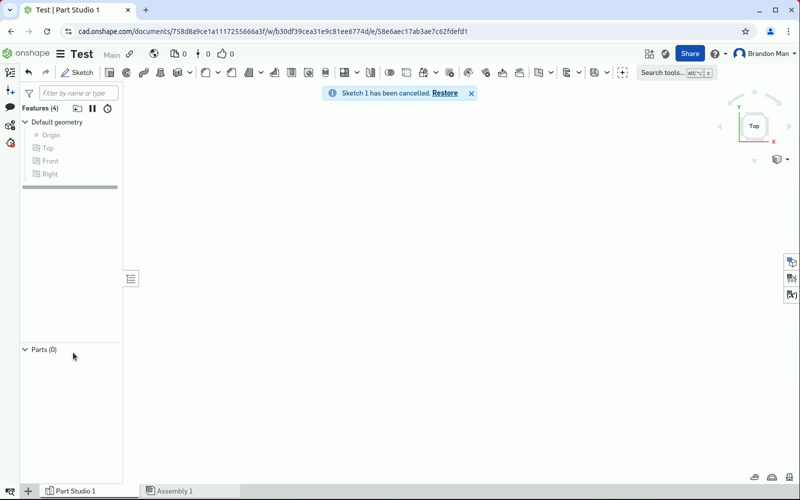
key(y)
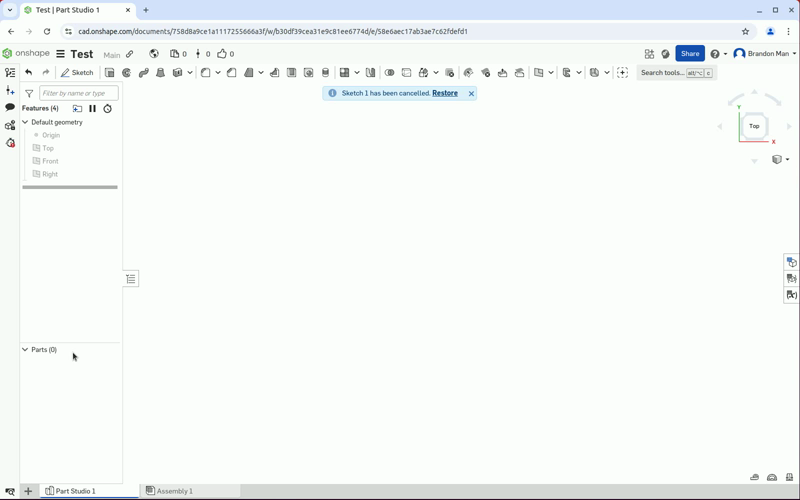
key(shift+p)
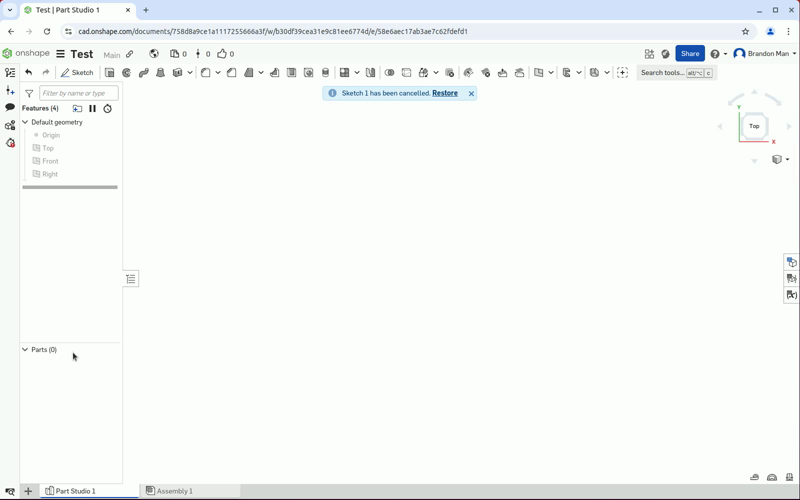
key(space)
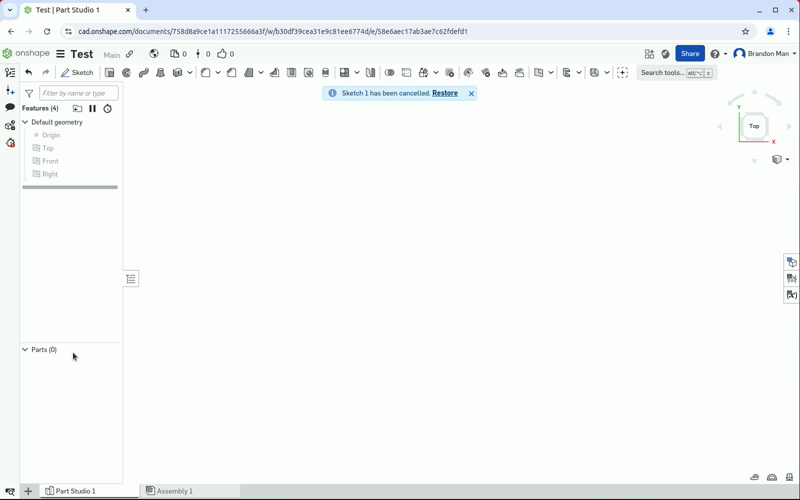
key_down(shift)
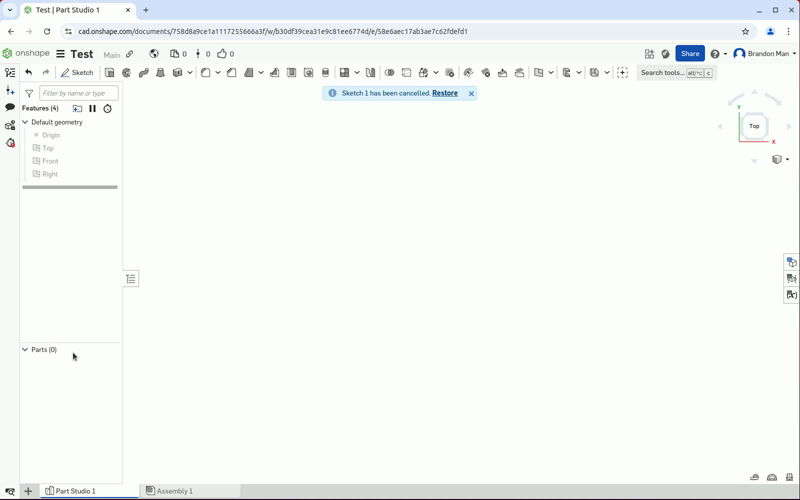
key(up)
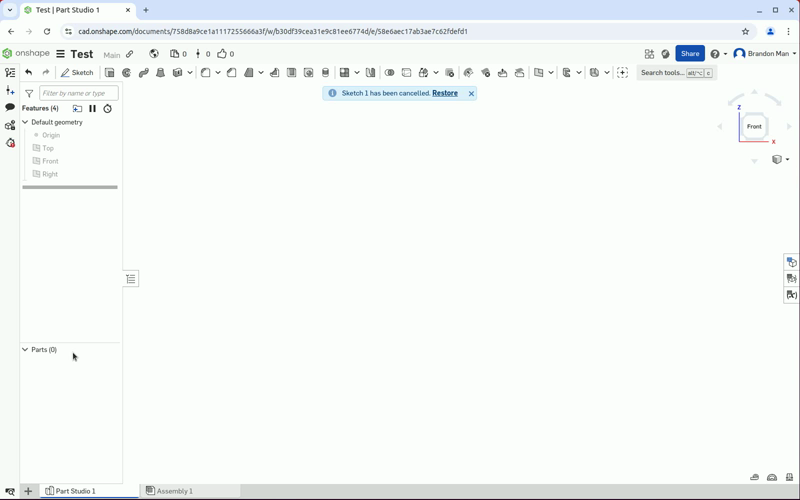
key_up(shift)
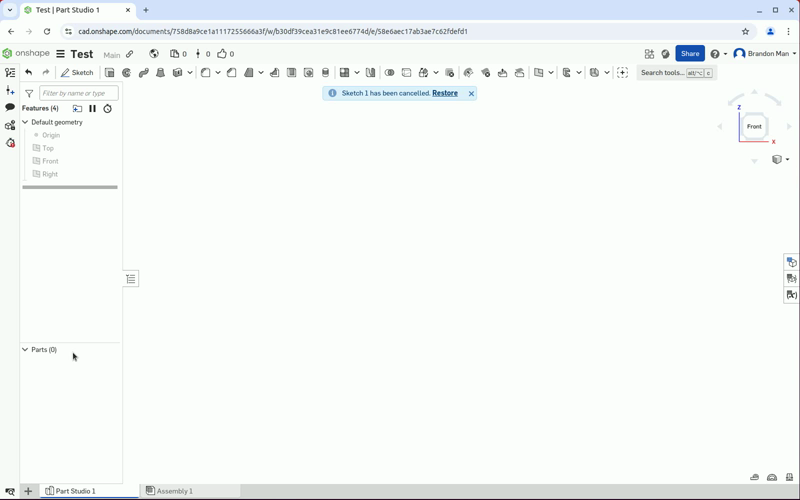
mouse_move(73, 352)
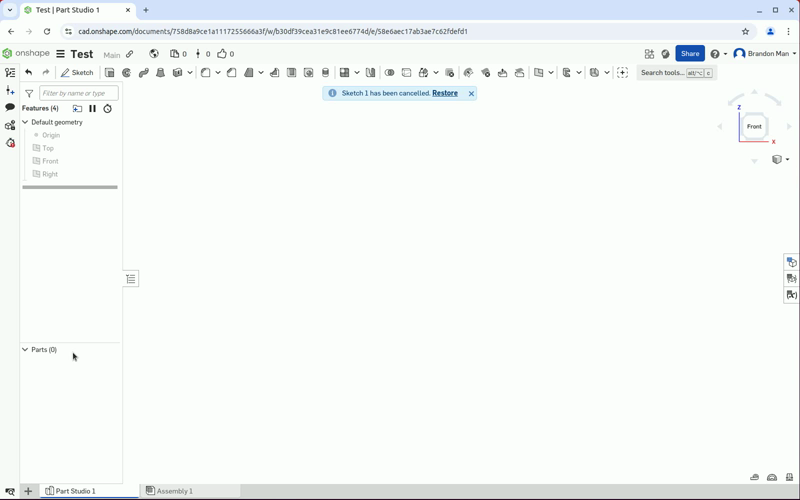
key(shift+y)
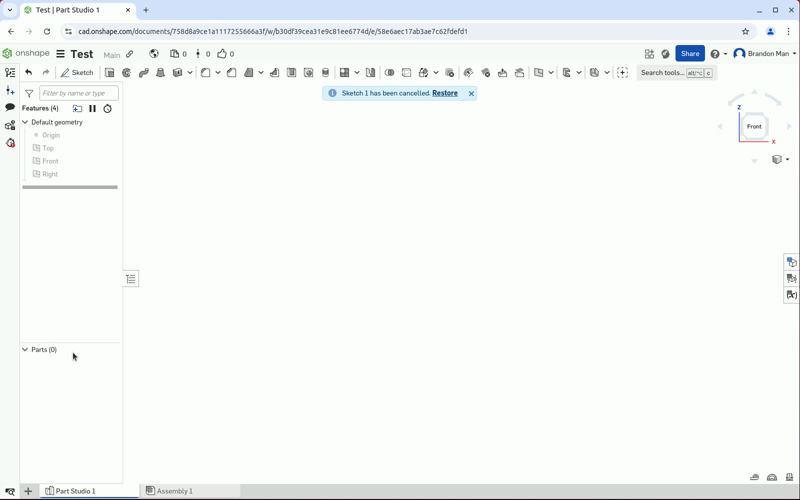
key(shift+s)
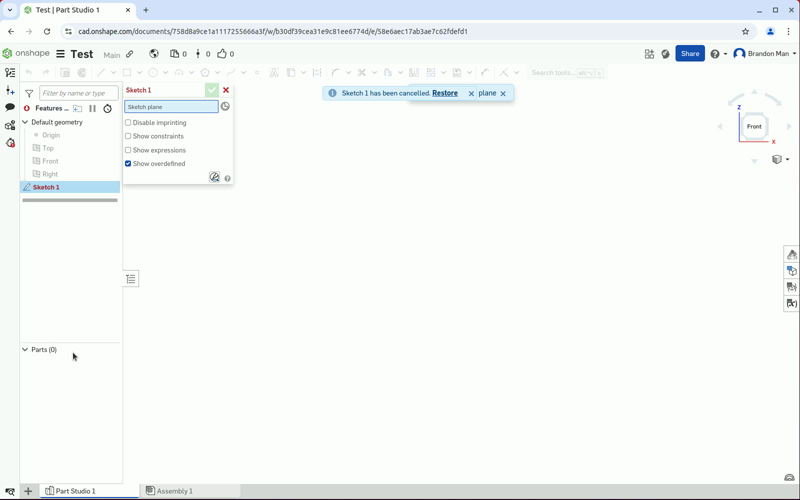
mouse_move(73, 163)
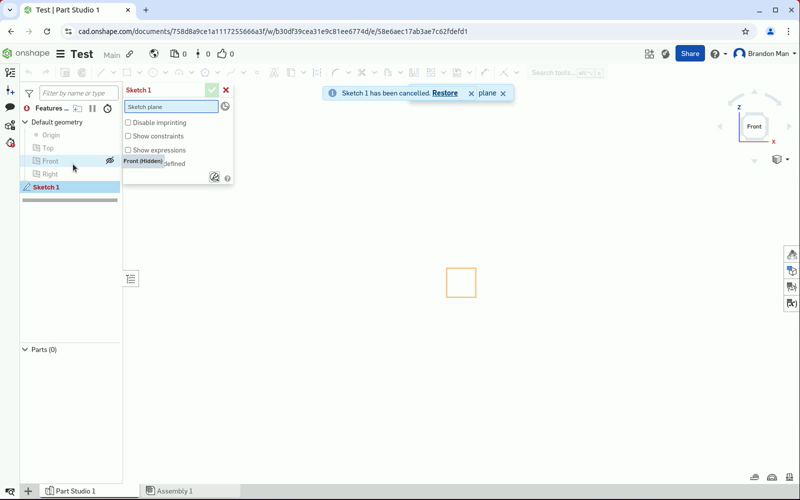
click(73, 163)
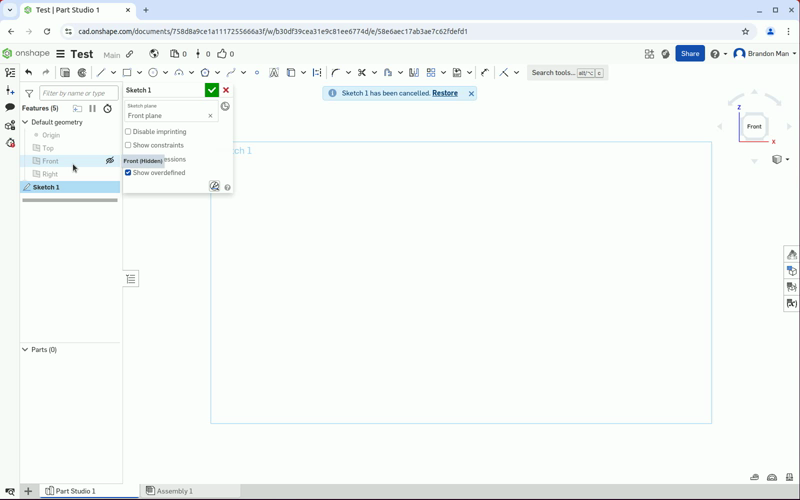
mouse_move(73, 352)
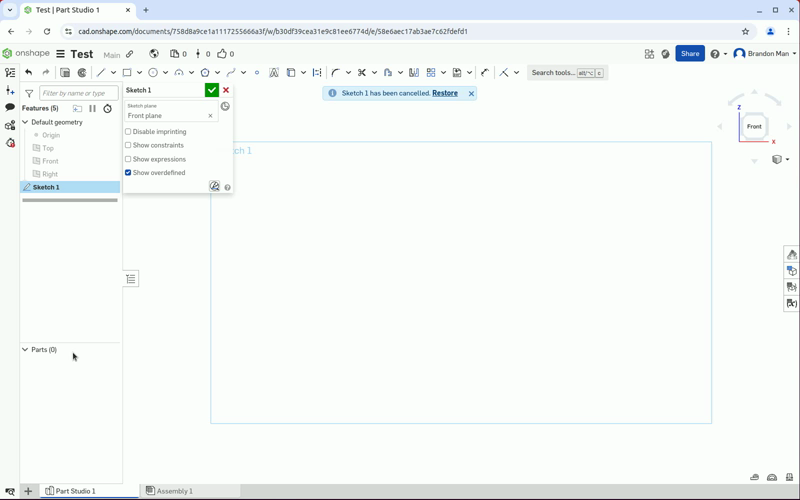
key(y)
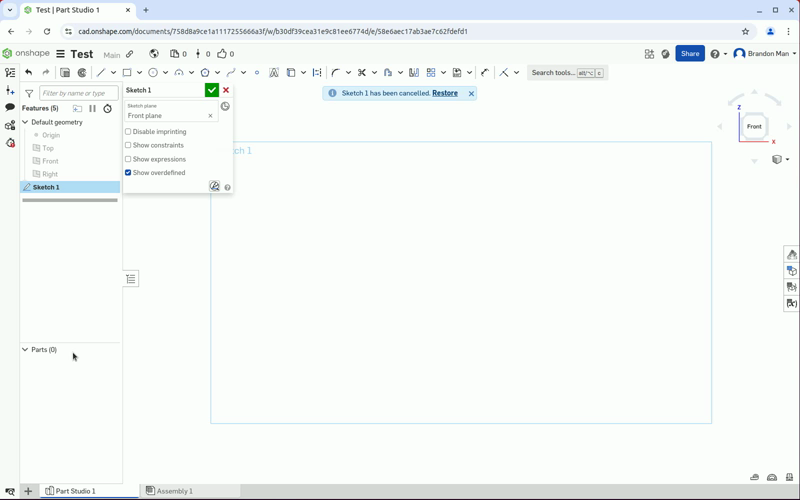
key(c)
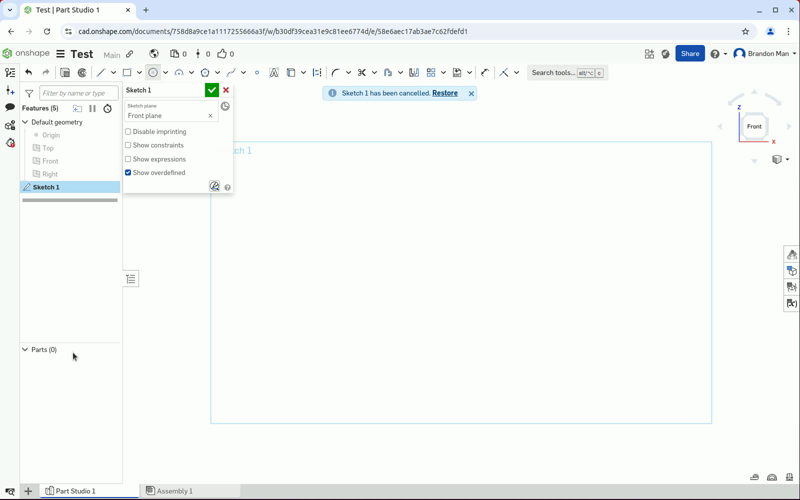
key_down(shift)
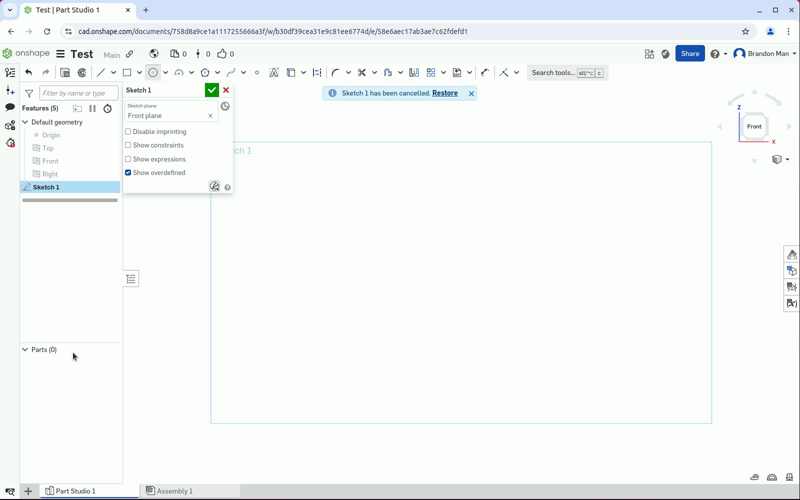
mouse_move(461, 282)
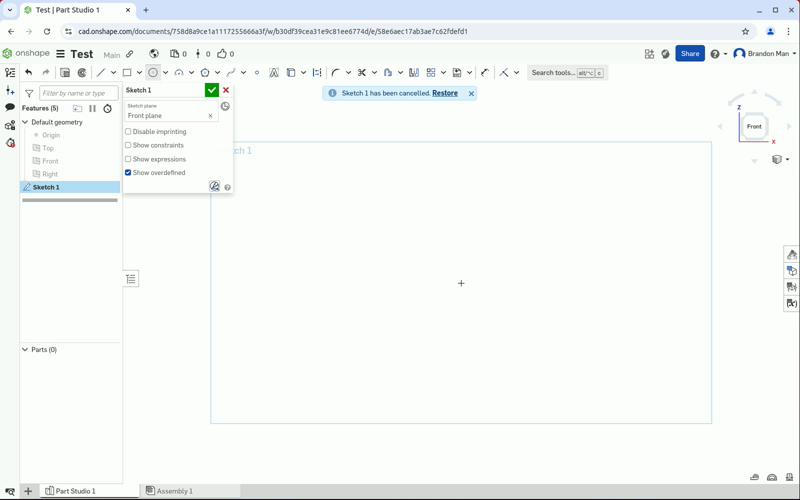
click(461, 282)
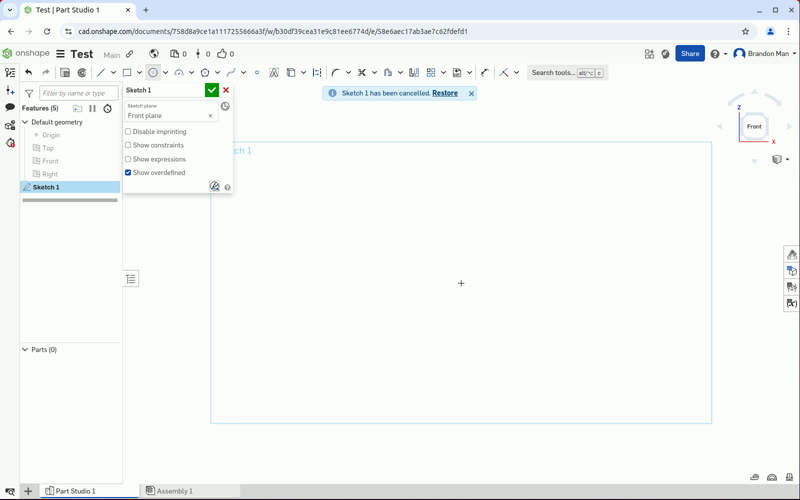
key_up(shift)
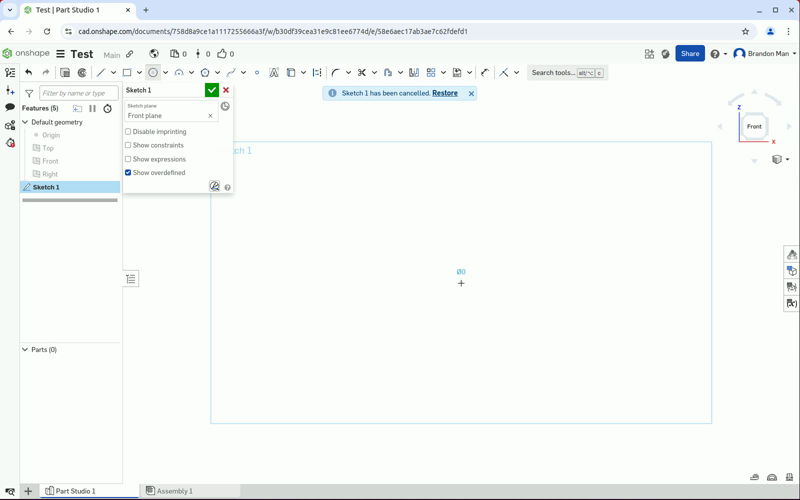
mouse_move(574, 282)
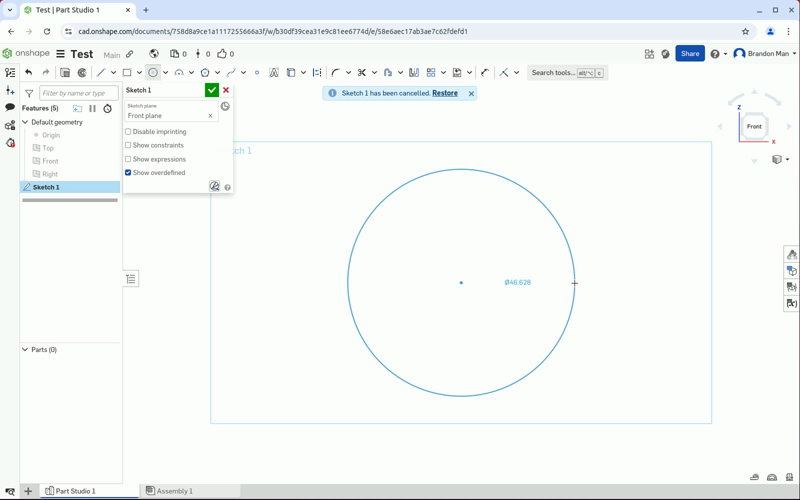
click(574, 282)
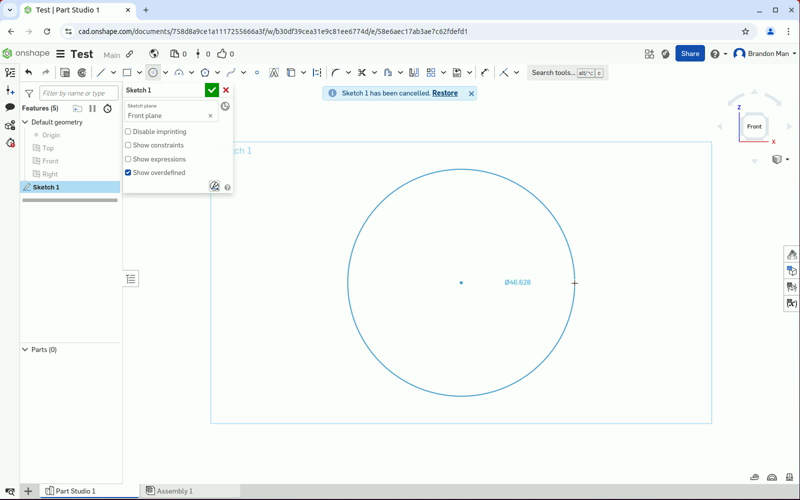
key(esc)
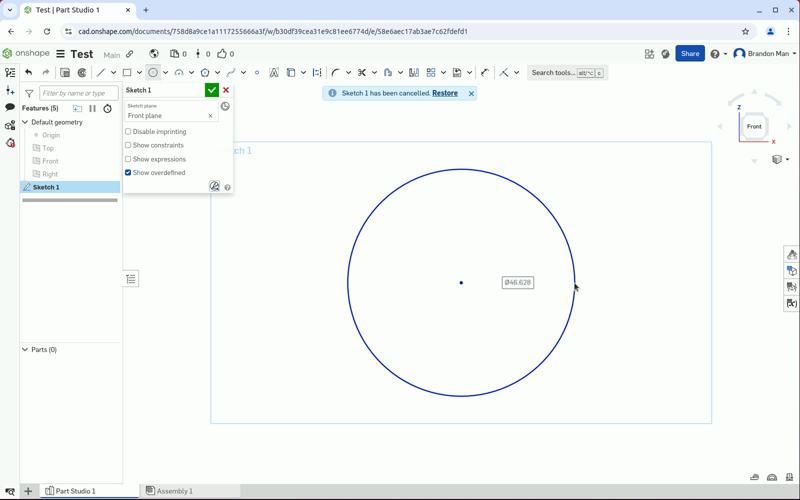
mouse_move(462, 337)
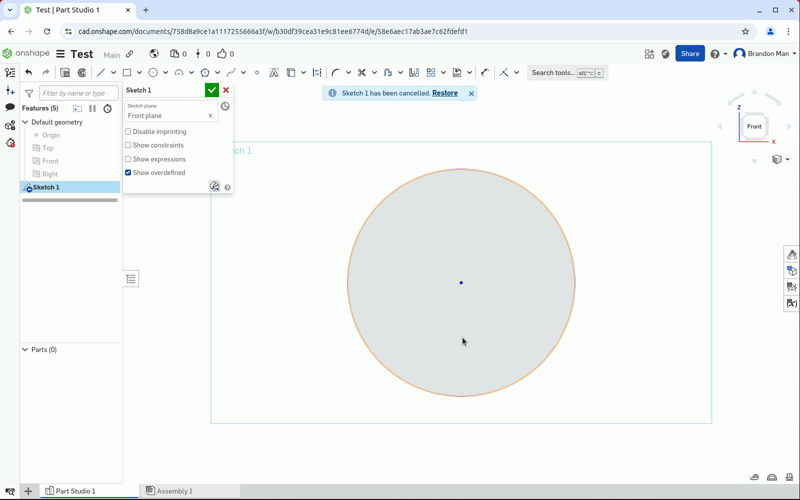
click(462, 337)
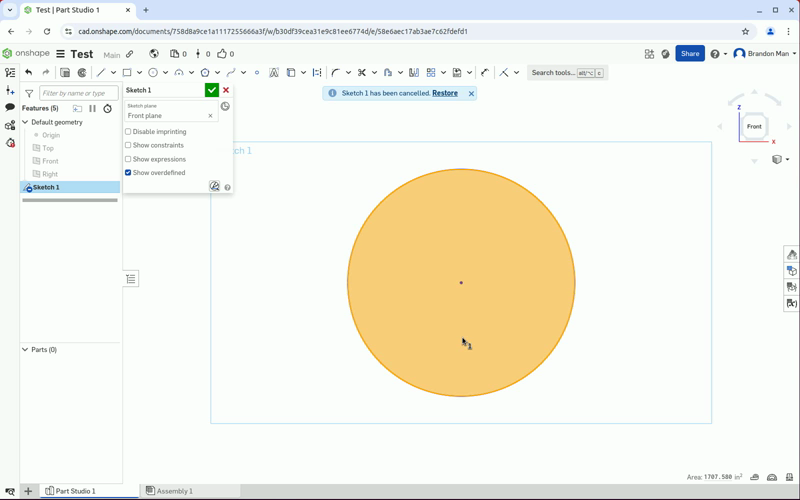
mouse_move(73, 352)
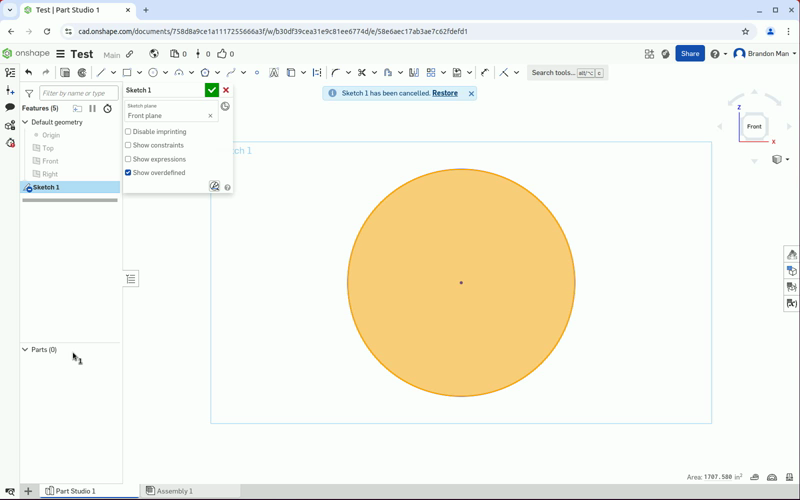
key(shift+y)
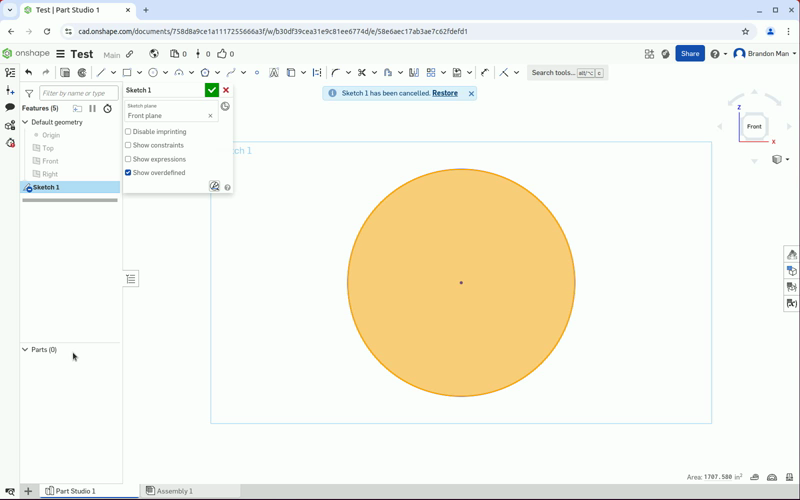
key(shift+e)
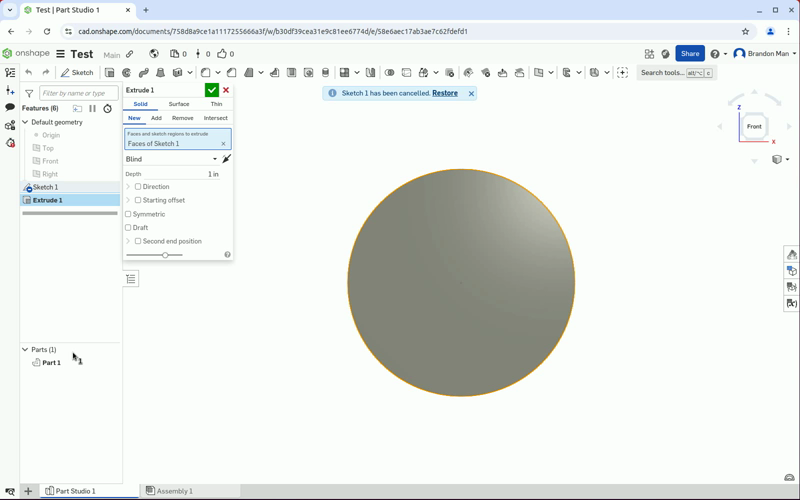
mouse_move(143, 106)
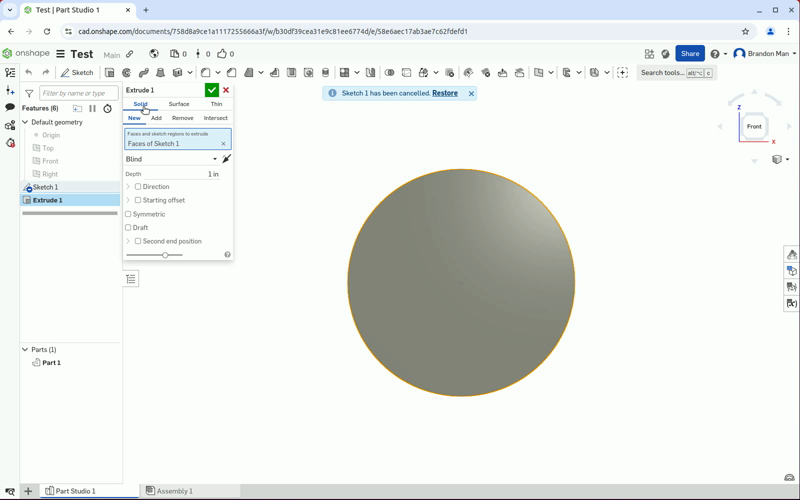
click(143, 106)
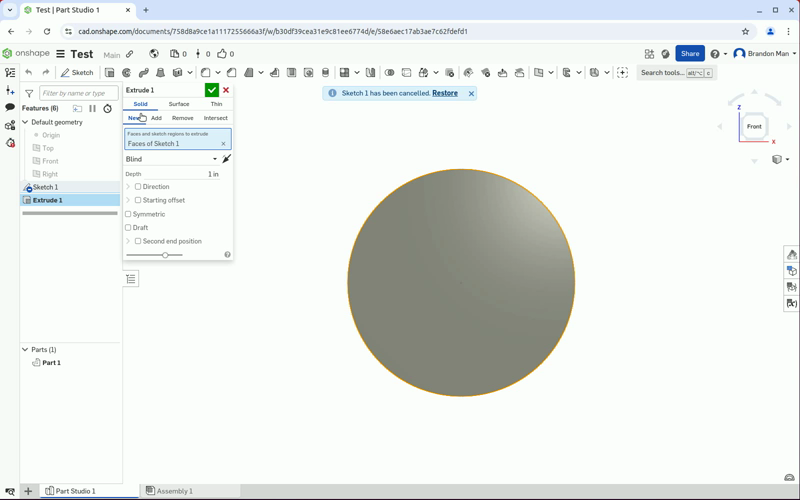
mouse_move(137, 120)
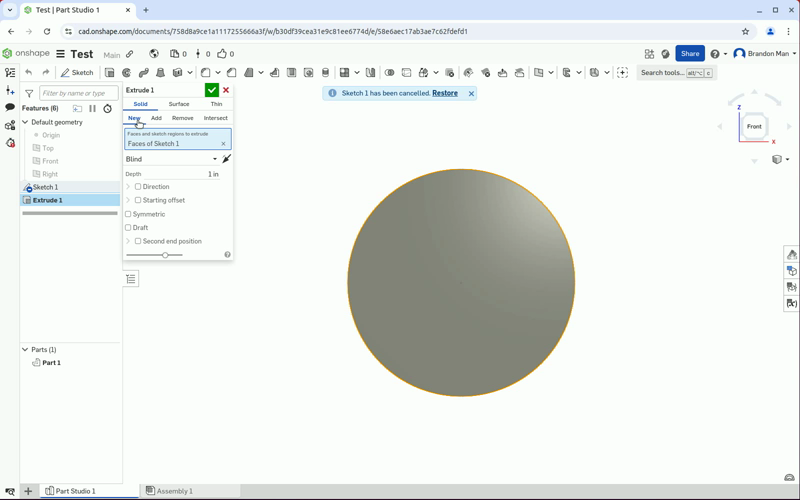
click(137, 120)
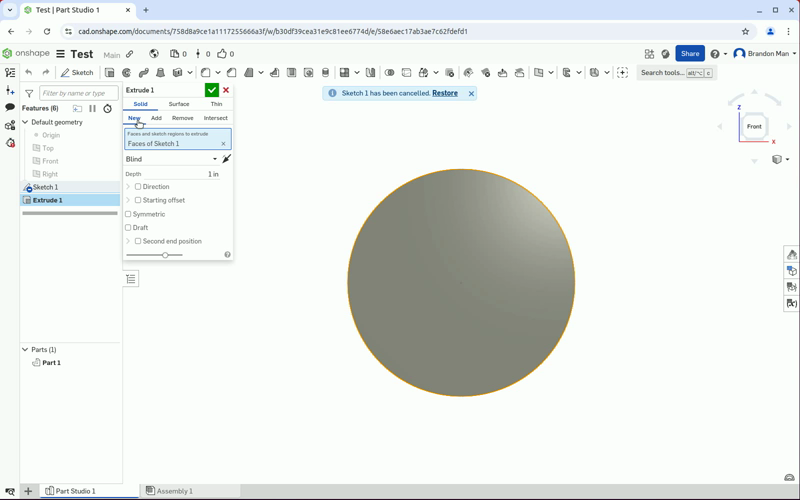
key(tab, 4)
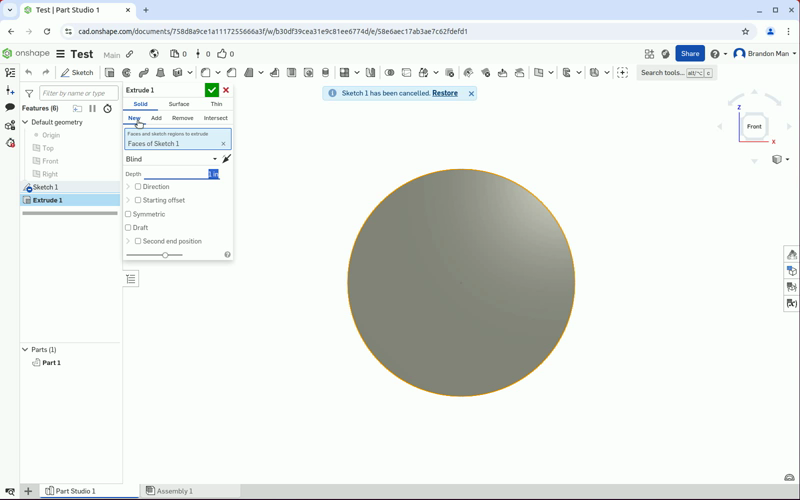
text(14.443)
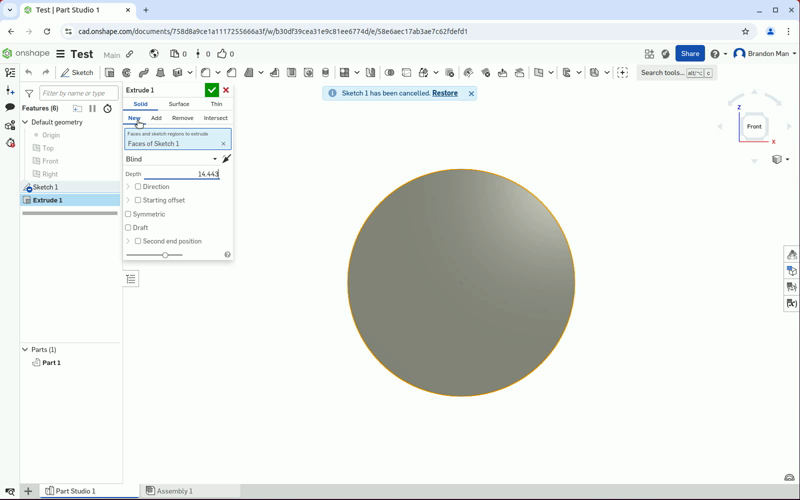
key(enter)
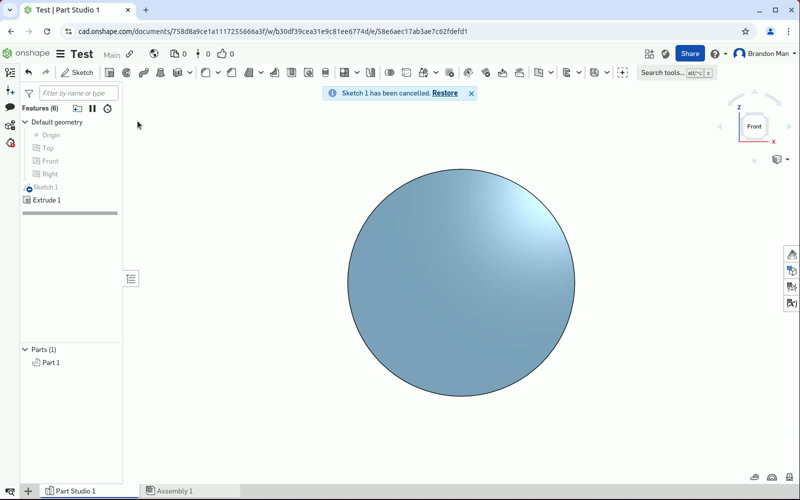
key(shift+h)
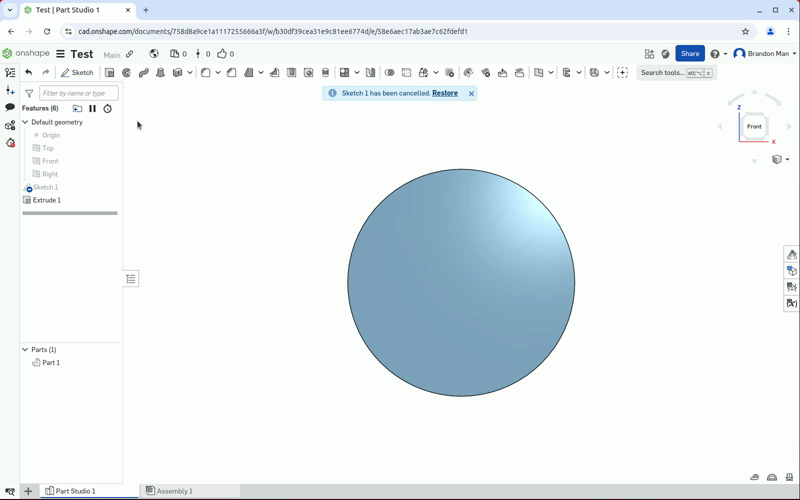
key(shift+h)
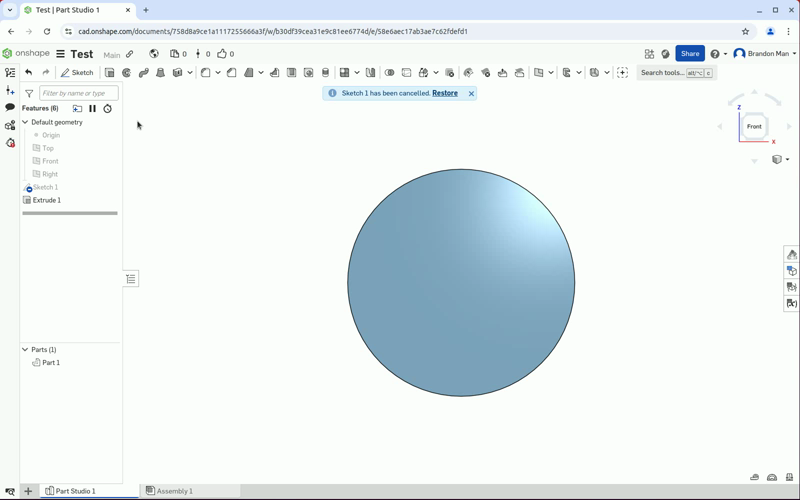
mouse_move(73, 189)
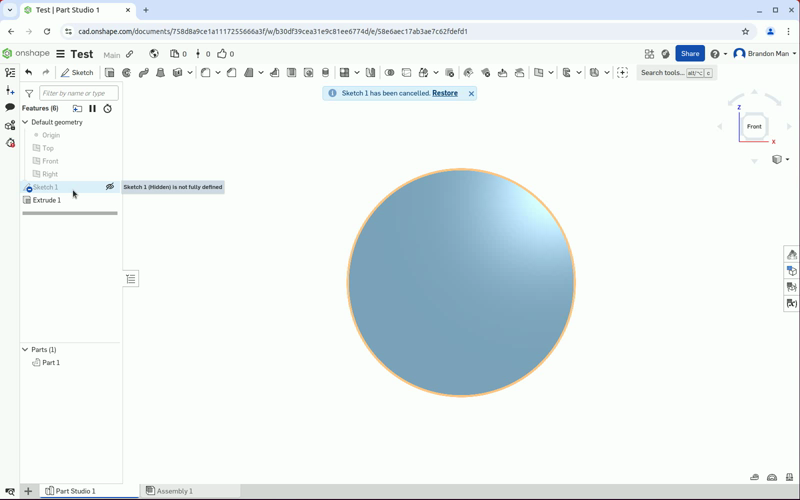
click(73, 189)
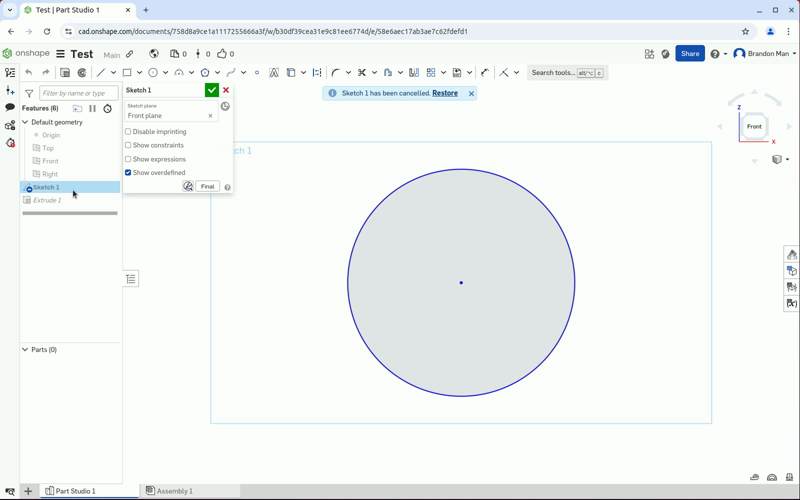
mouse_move(229, 92)
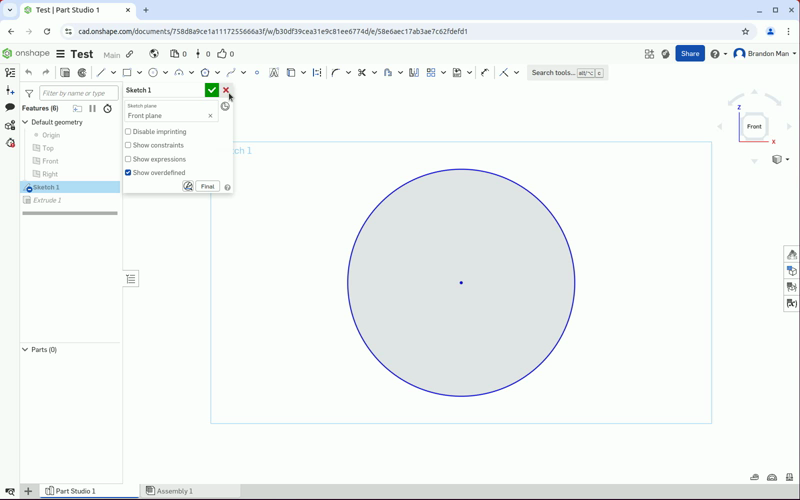
click(229, 92)
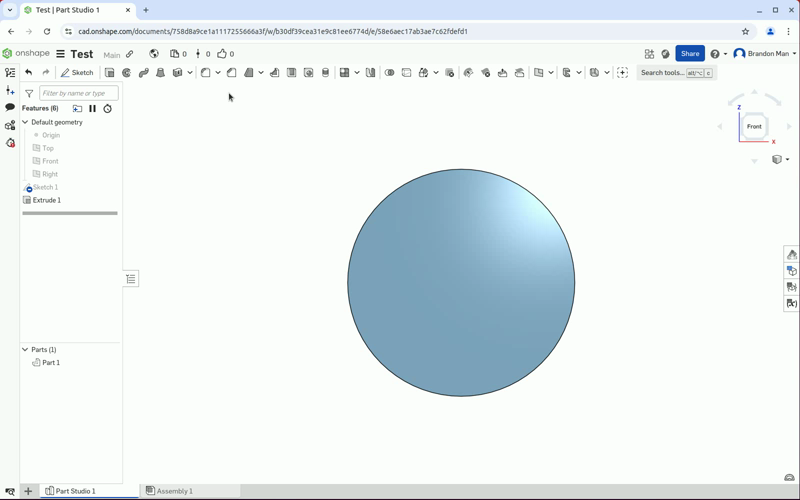
mouse_move(541, 75)
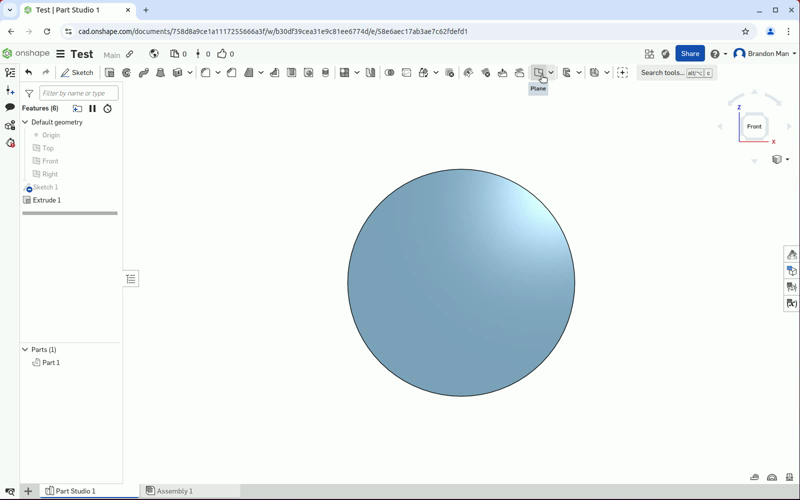
click(541, 75)
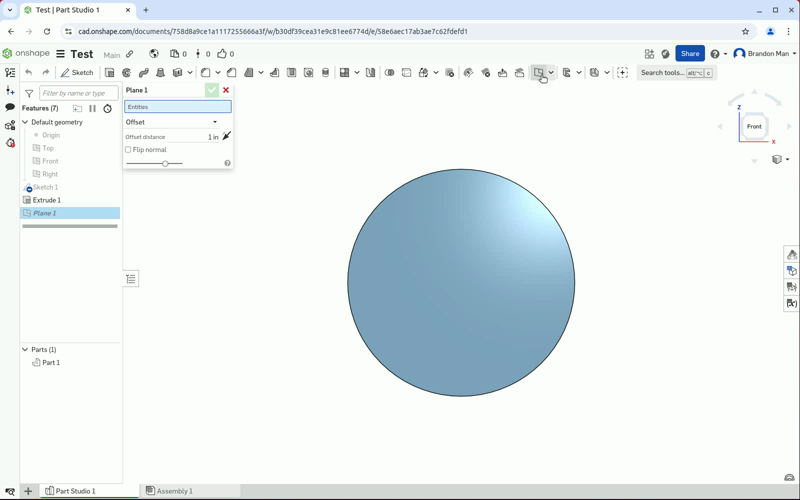
mouse_move(73, 163)
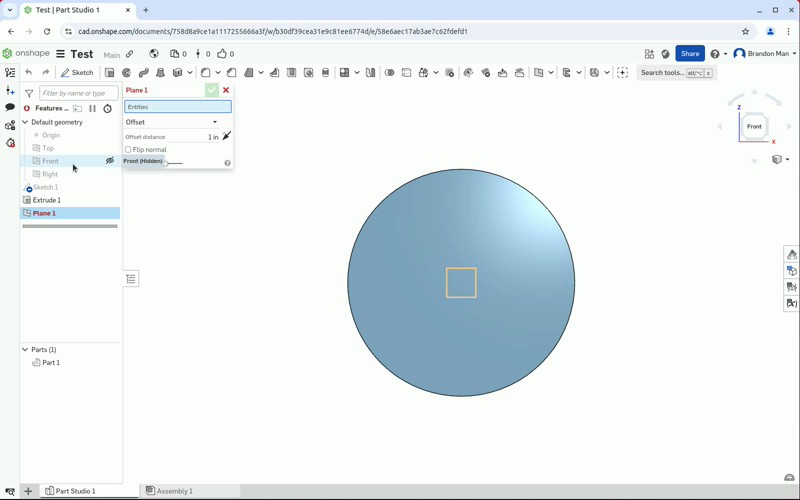
click(73, 163)
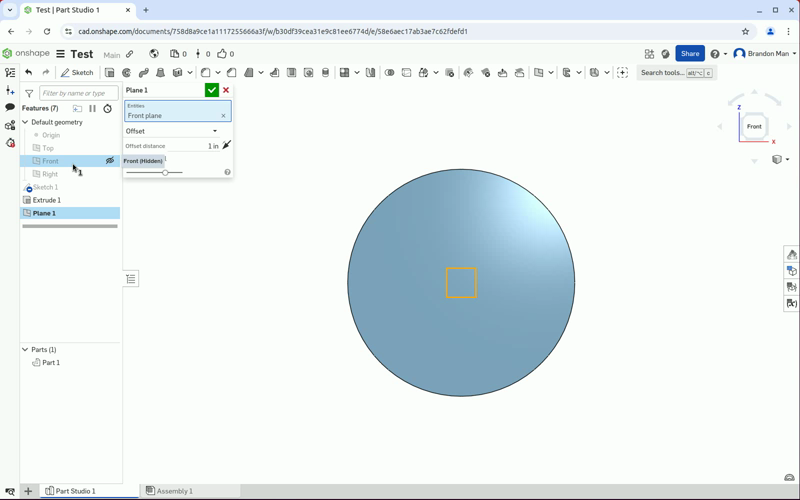
key(tab, 2)
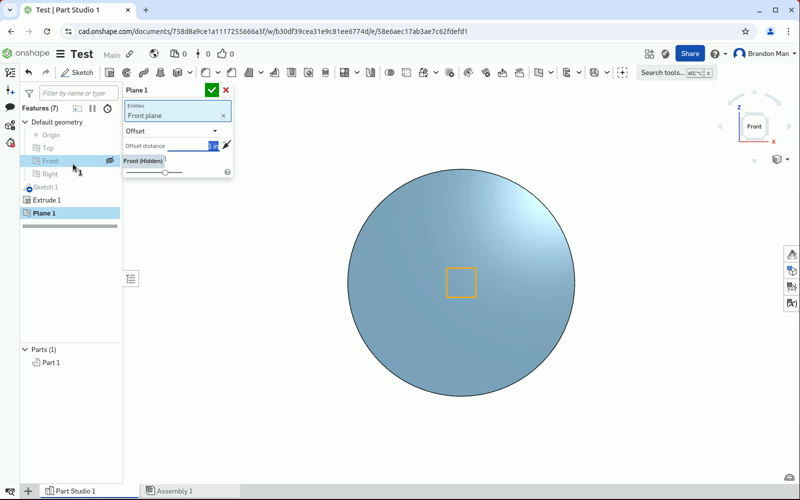
text(14.45)
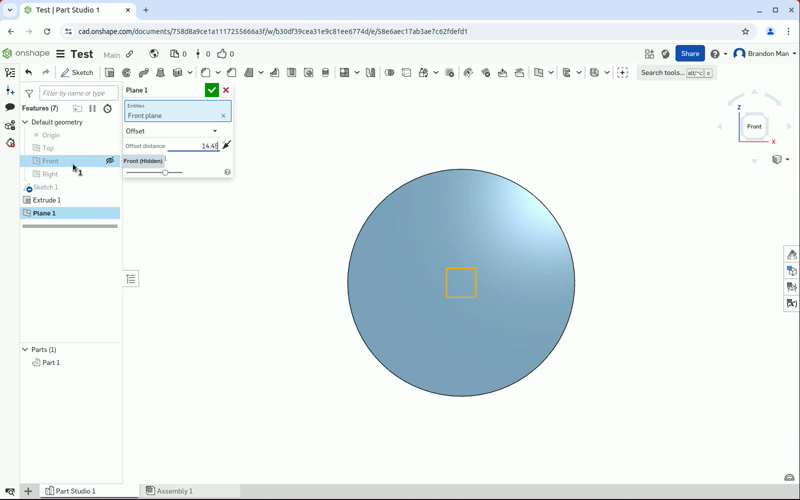
key(enter, 2)
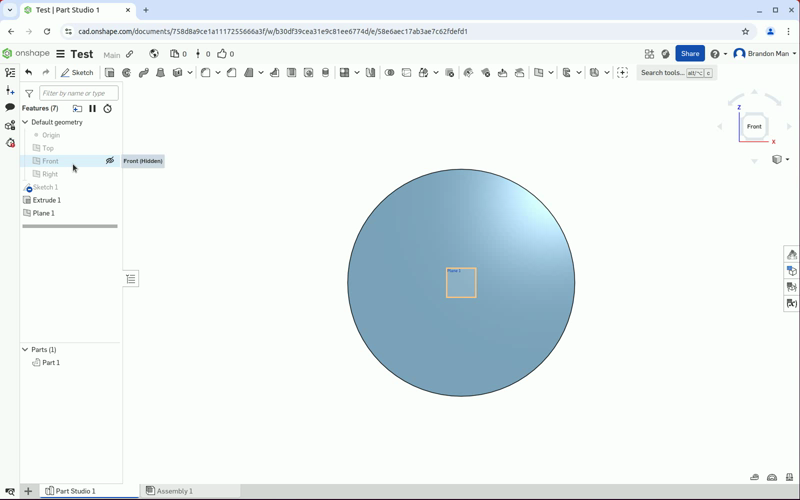
key(shift+s)
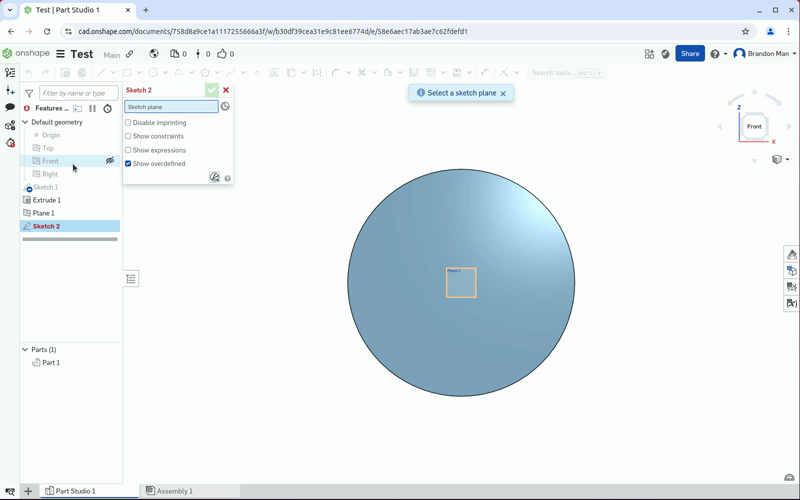
mouse_move(73, 215)
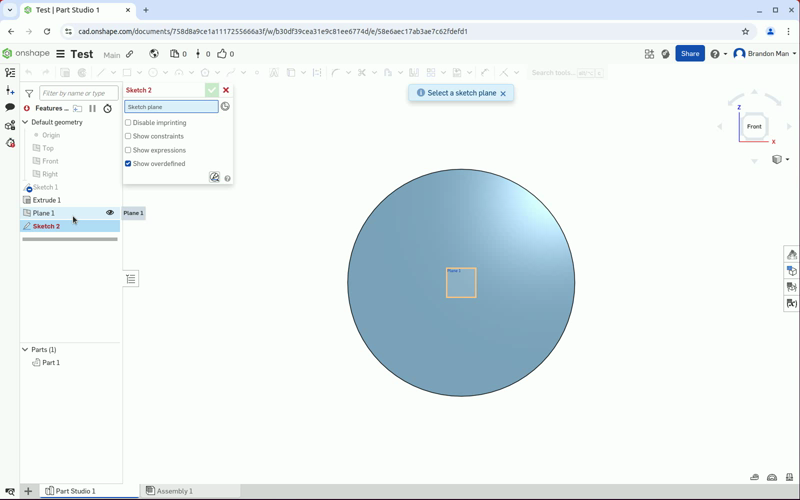
click(73, 215)
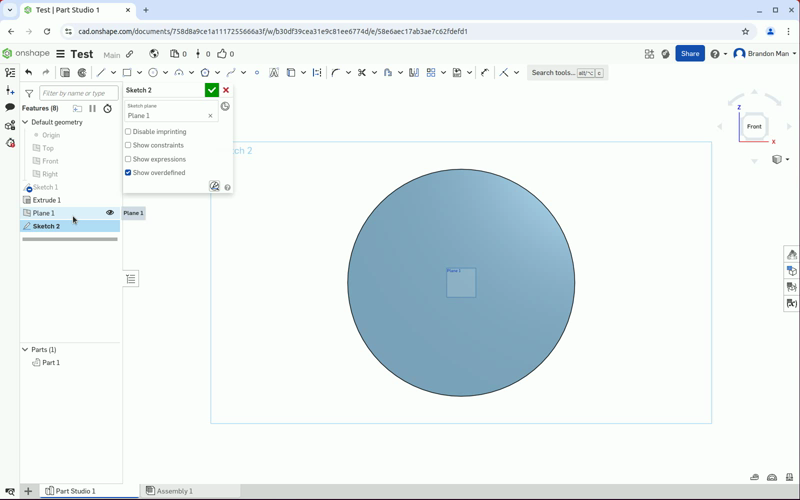
mouse_move(73, 352)
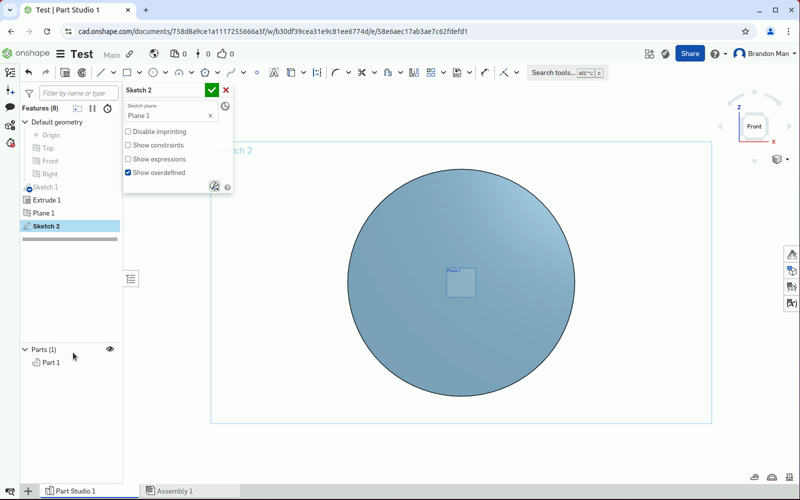
key(y)
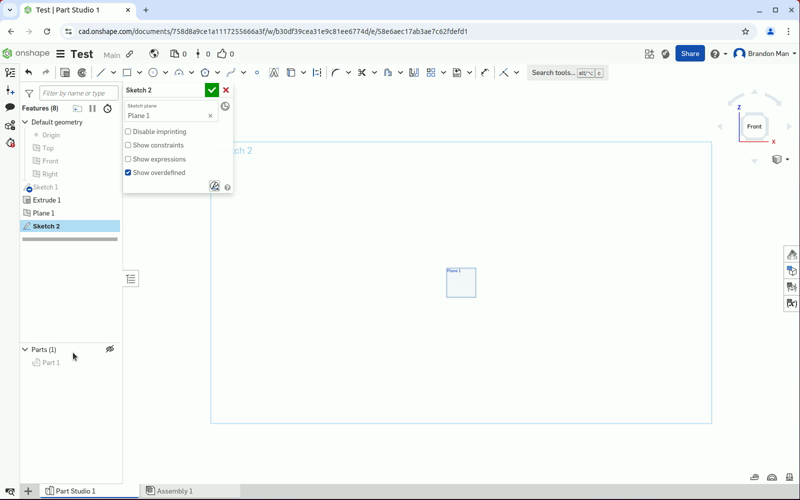
key(c)
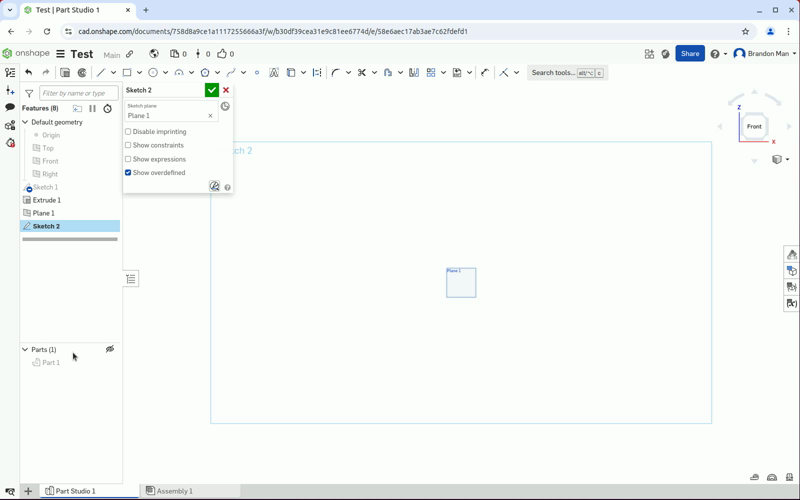
key_down(shift)
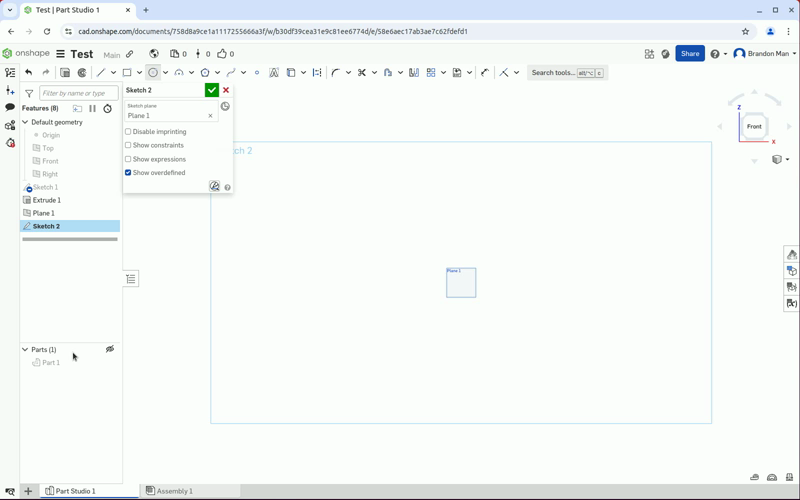
mouse_move(461, 282)
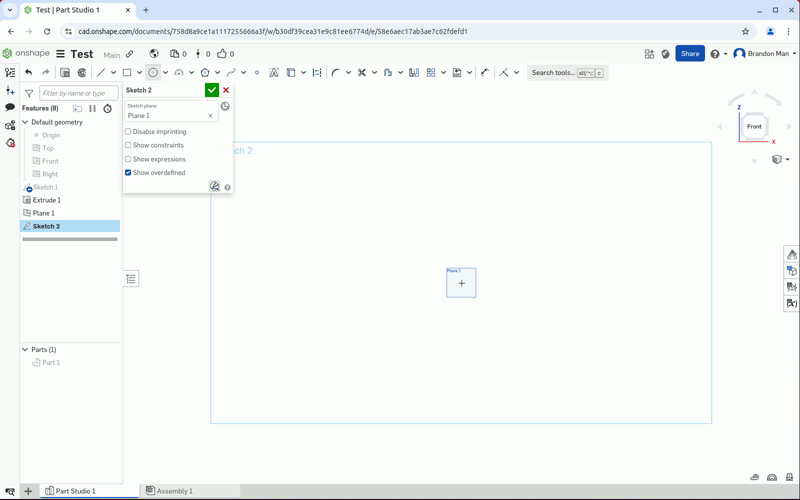
click(461, 282)
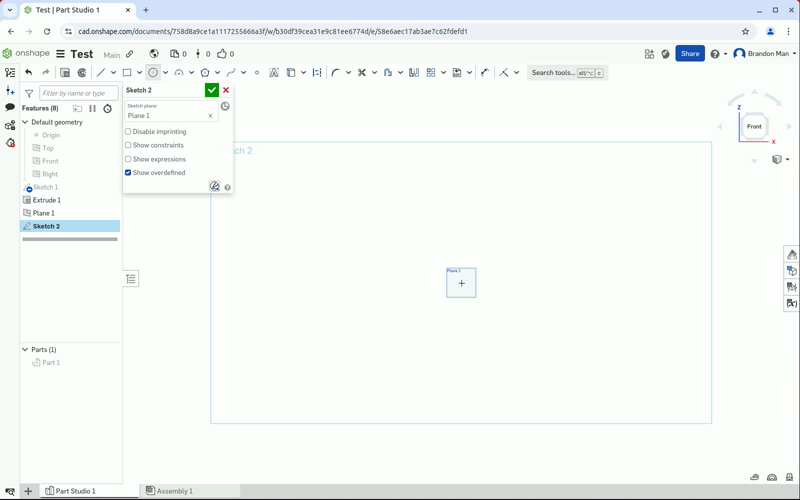
key_up(shift)
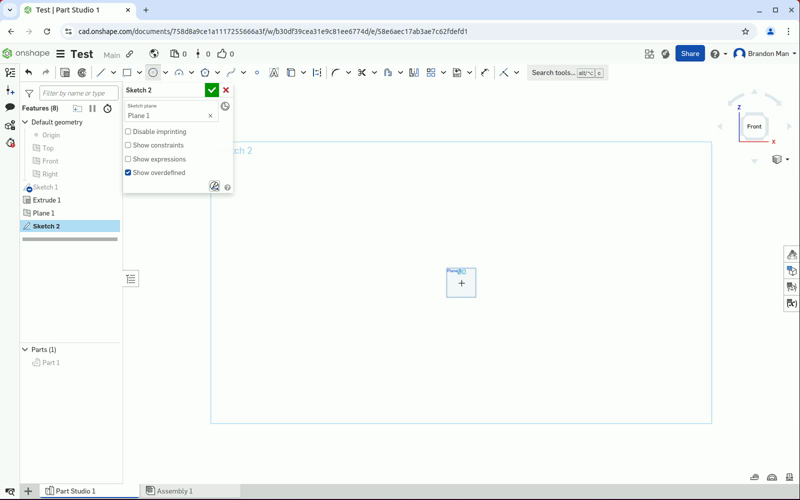
mouse_move(567, 282)
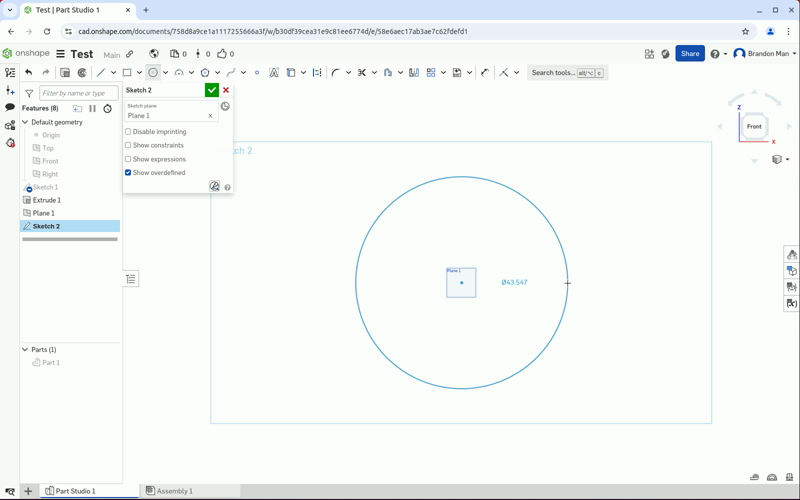
click(567, 282)
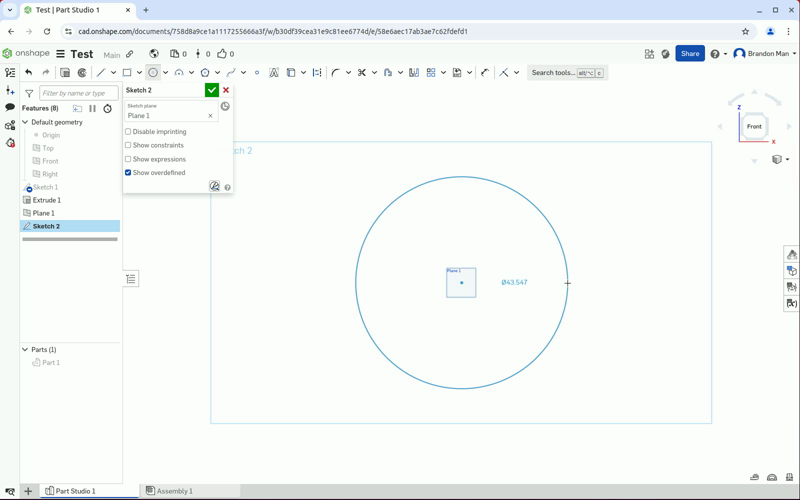
key(esc)
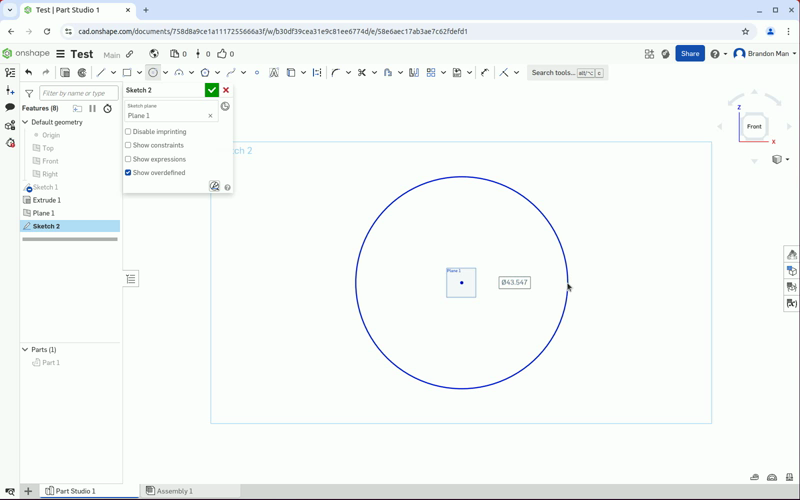
mouse_move(499, 277)
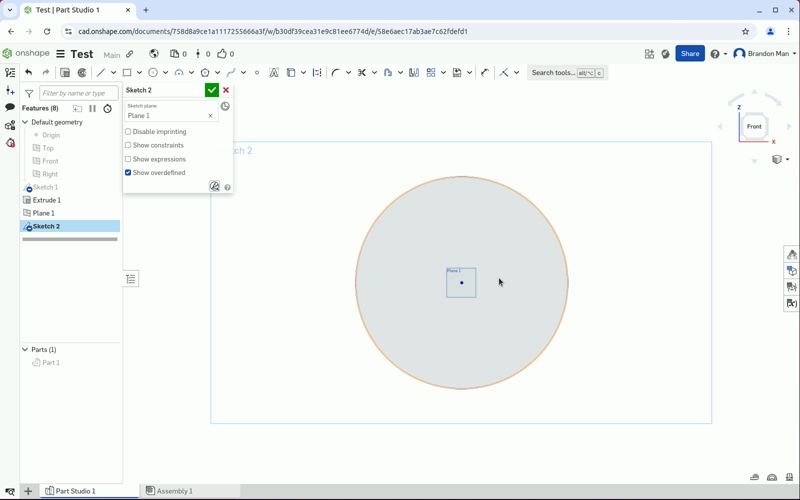
click(499, 277)
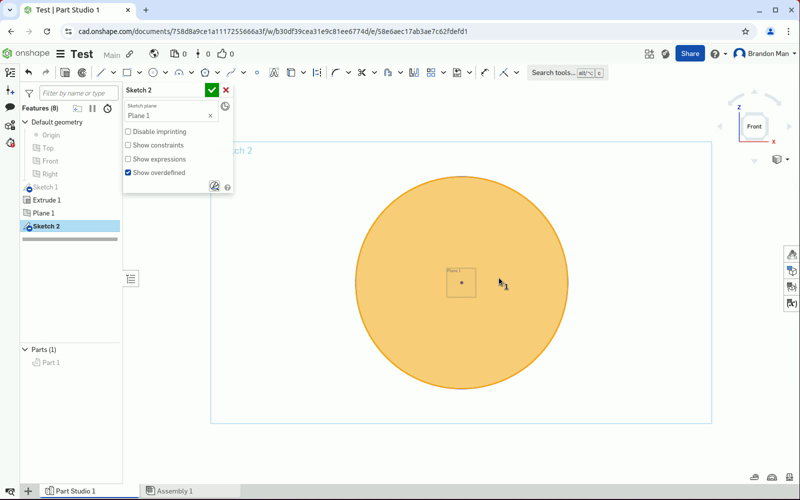
mouse_move(73, 352)
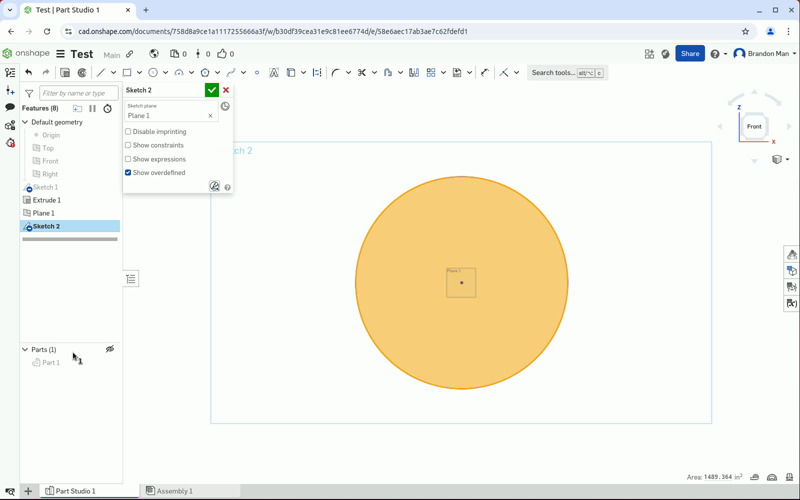
key(shift+y)
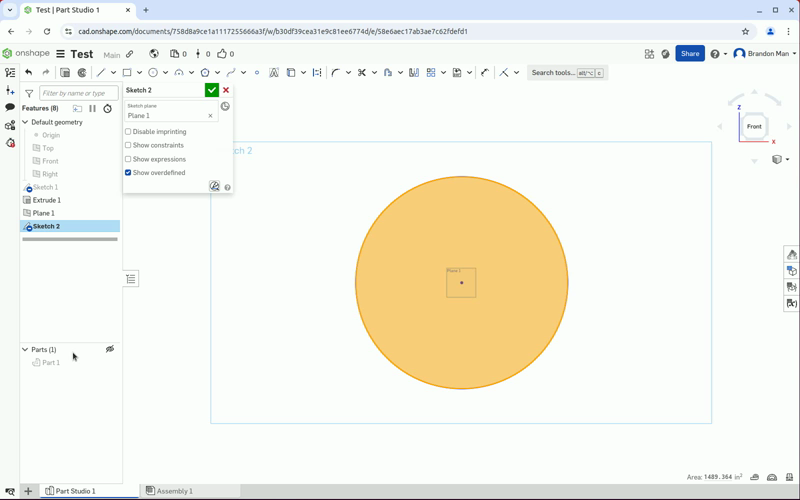
key(shift+e)
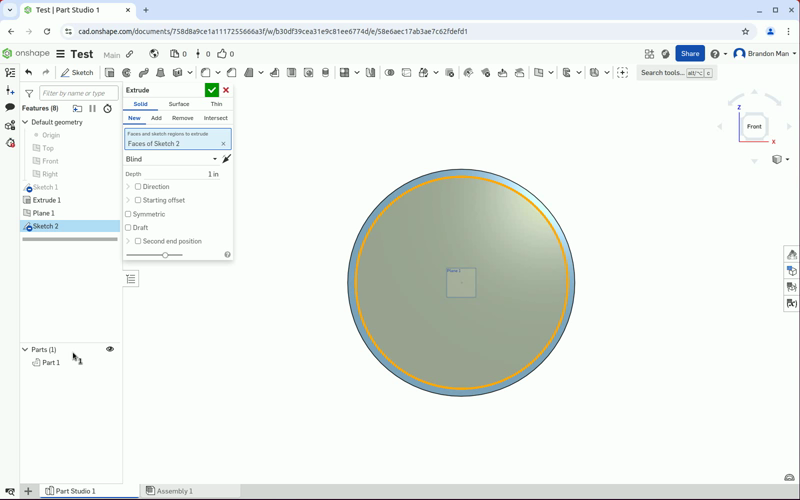
mouse_move(143, 106)
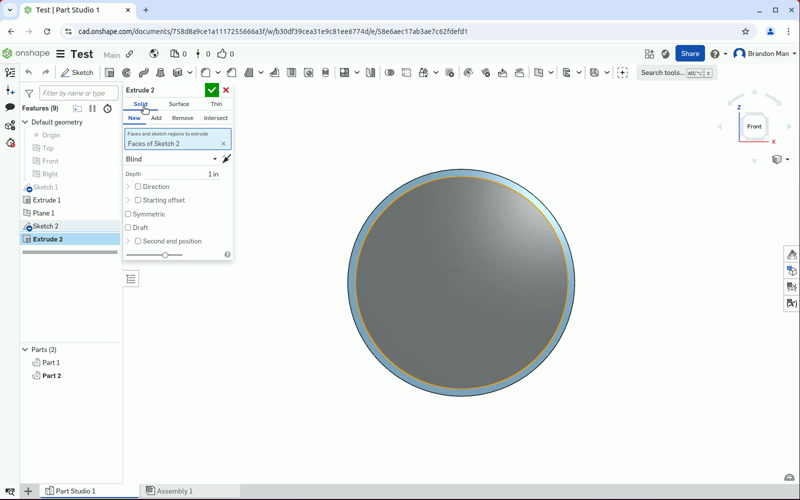
click(143, 106)
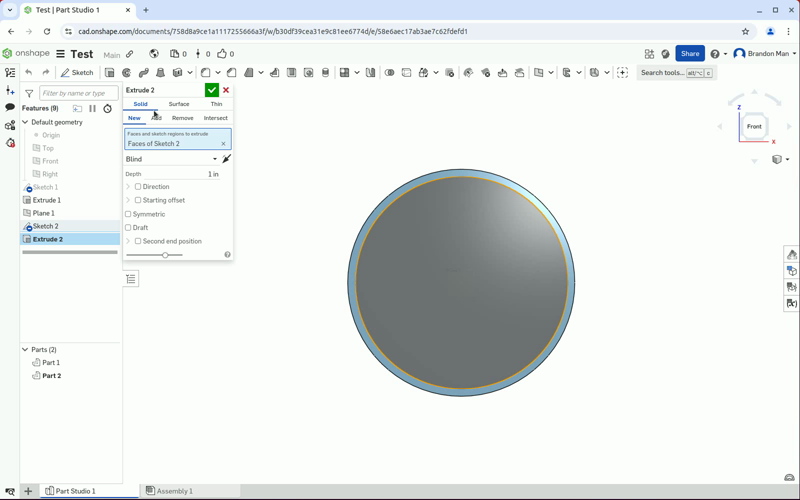
mouse_move(186, 120)
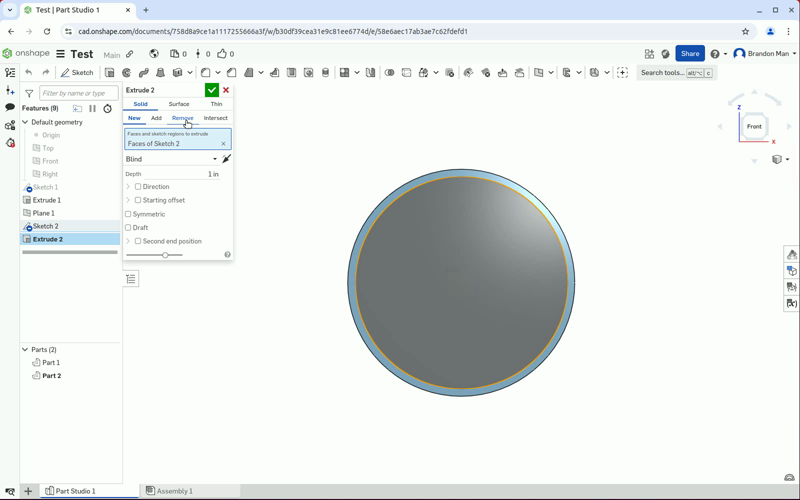
click(186, 120)
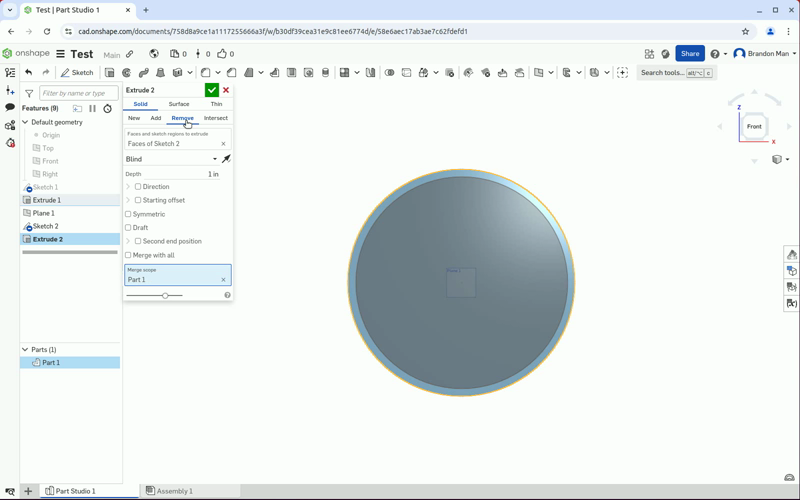
key(tab, 4)
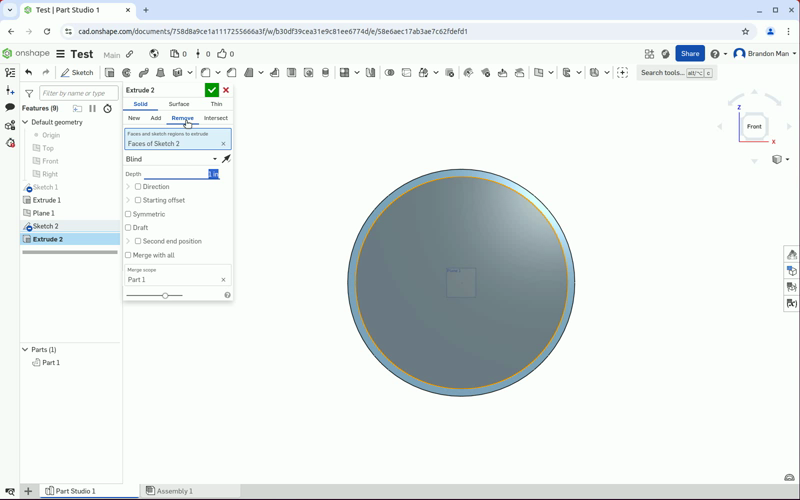
text(2.889)
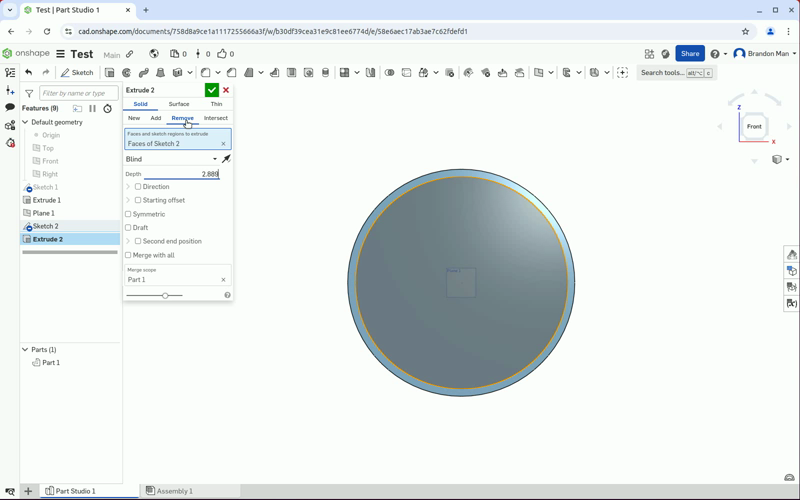
key(tab, 6)
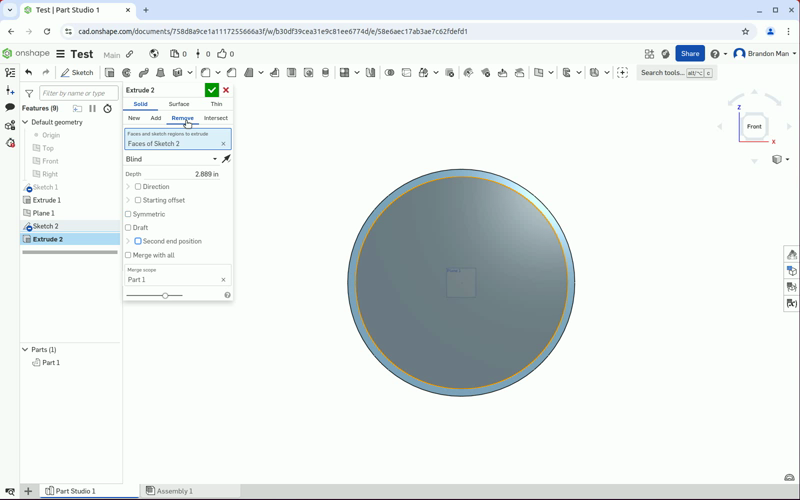
key(space)
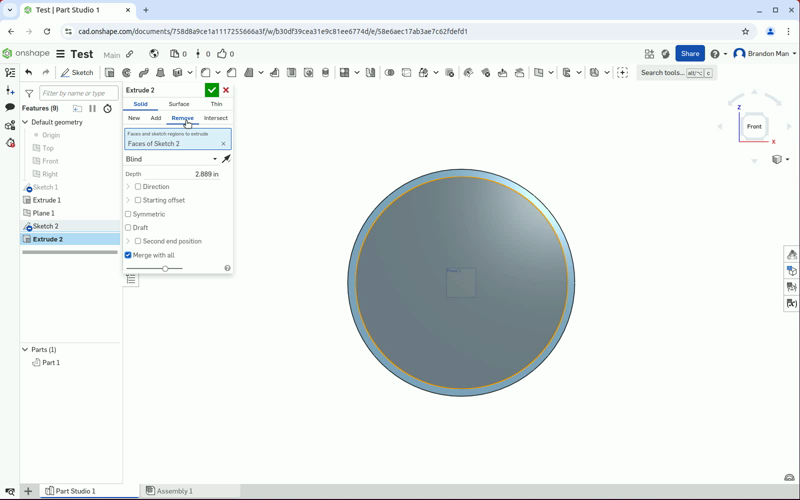
key(enter)
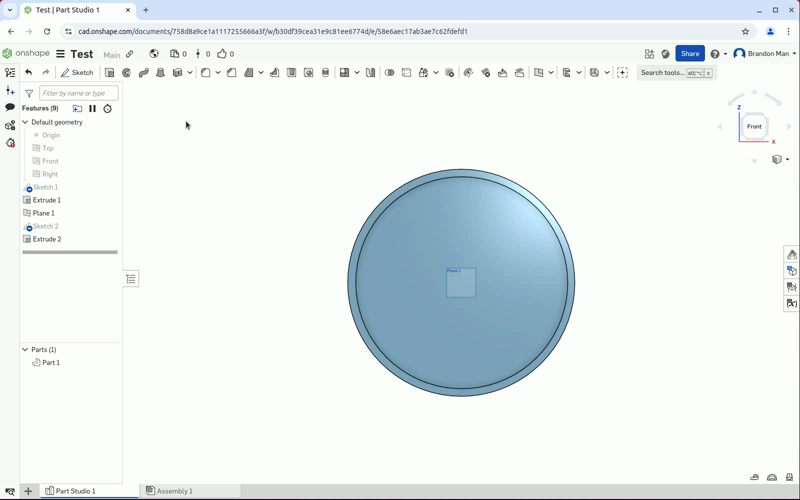
key(shift+h)
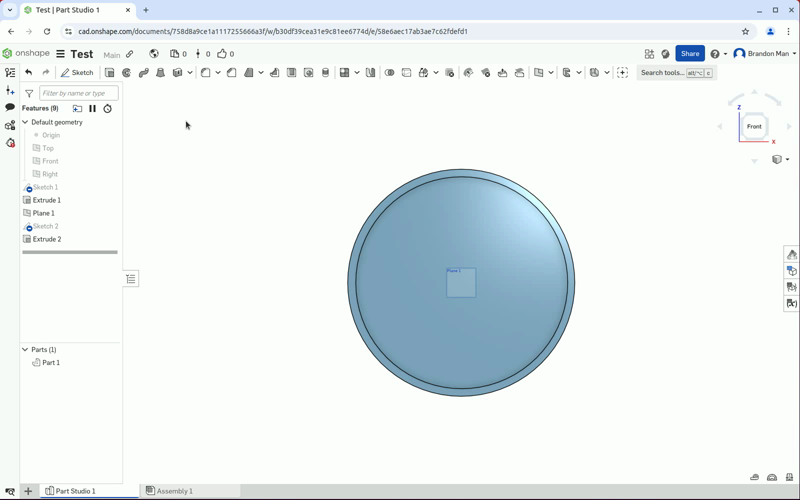
key(shift+h)
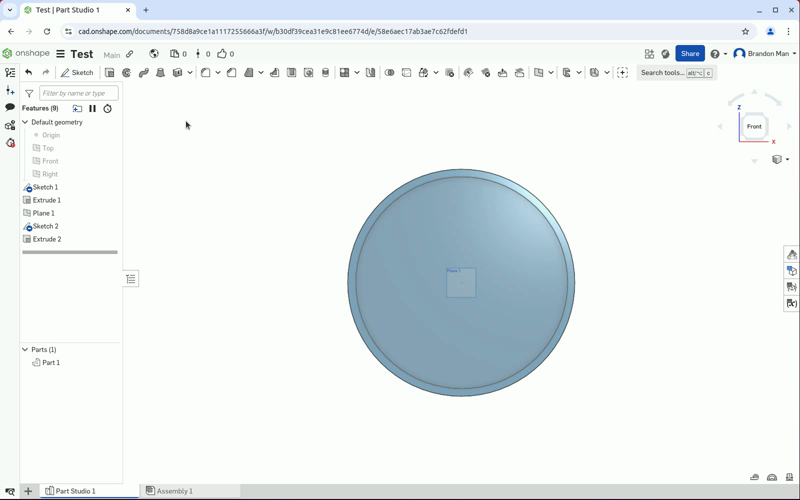
key(shift+7)
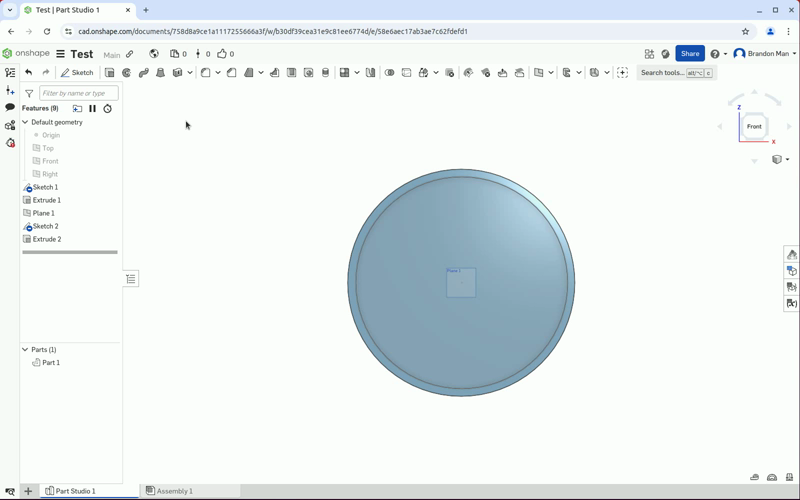
key(left, 2)
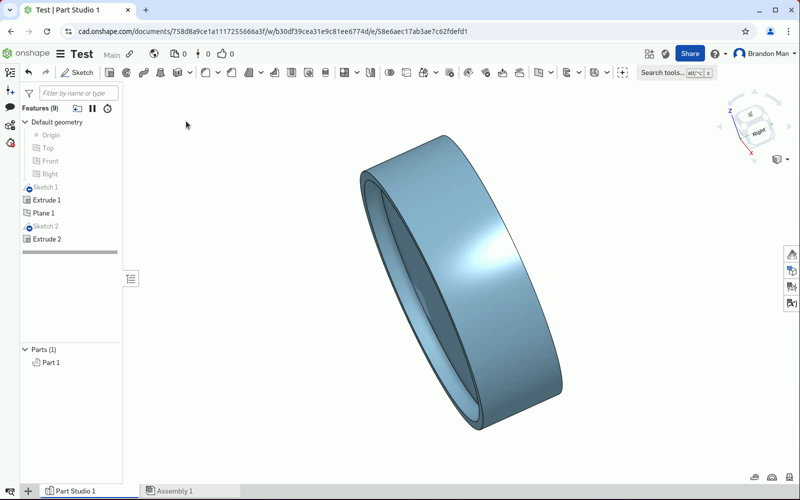
key(down, 2)
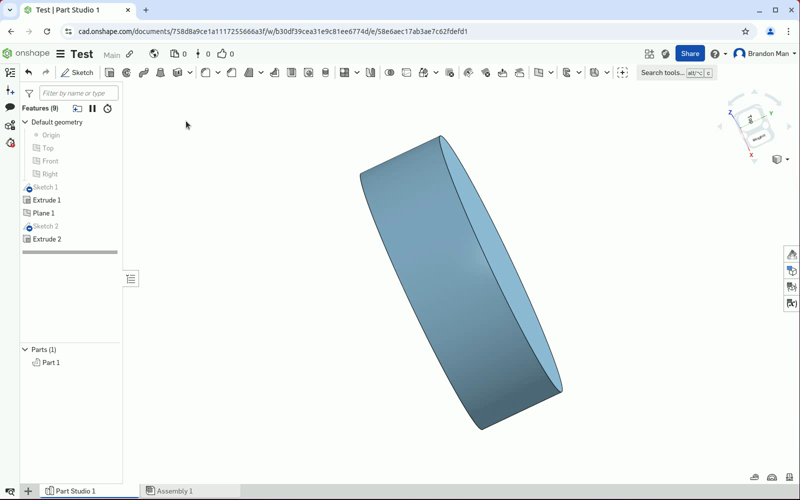
key(up, 2)
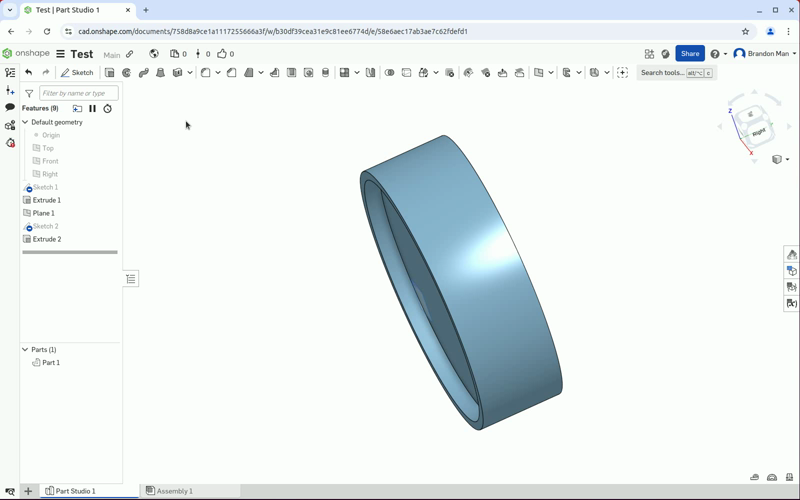
key(right, 2)
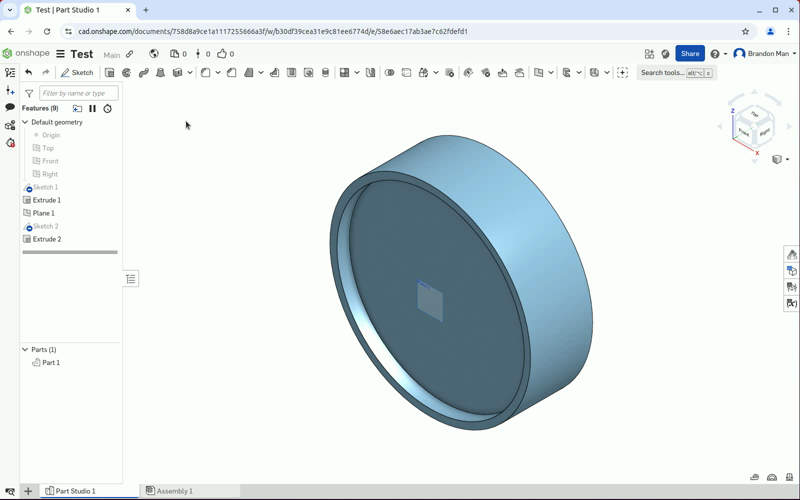
mouse_move(73, 189)
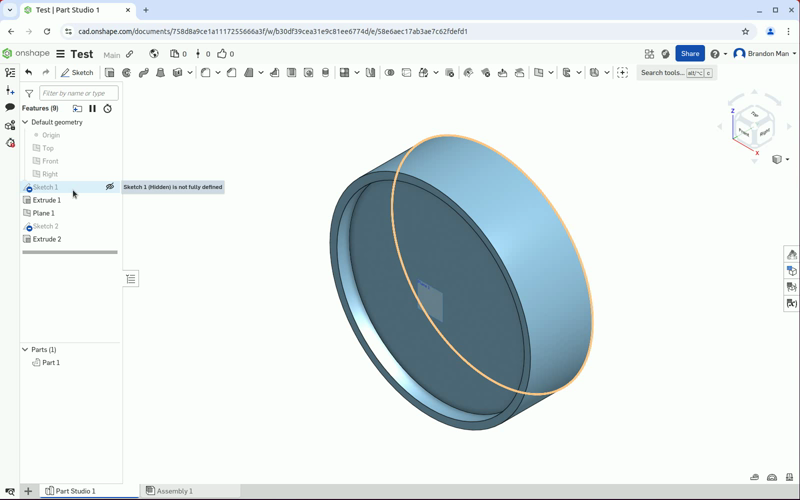
click(73, 189)